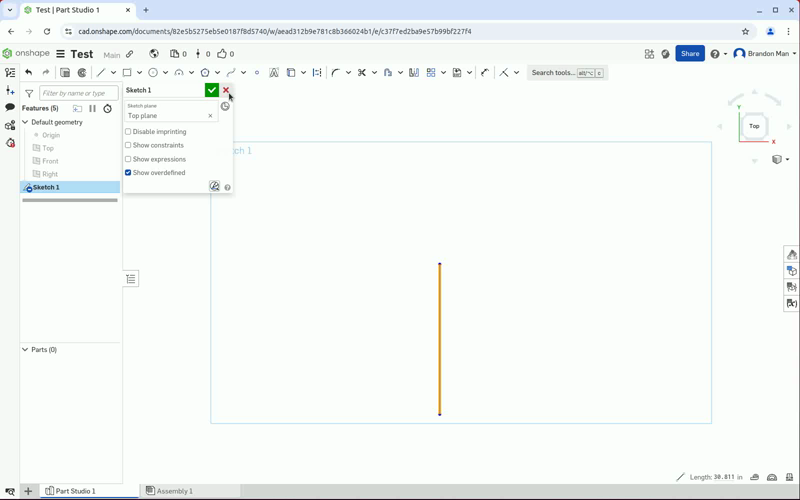
key(shift+h)
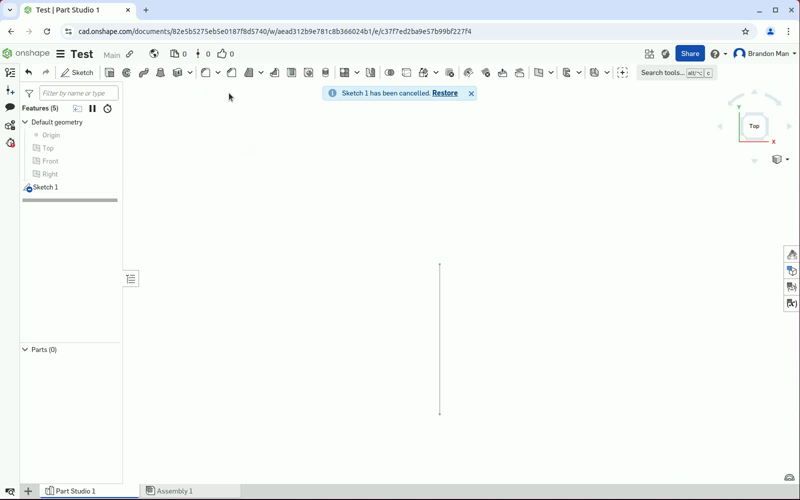
key(shift+s)
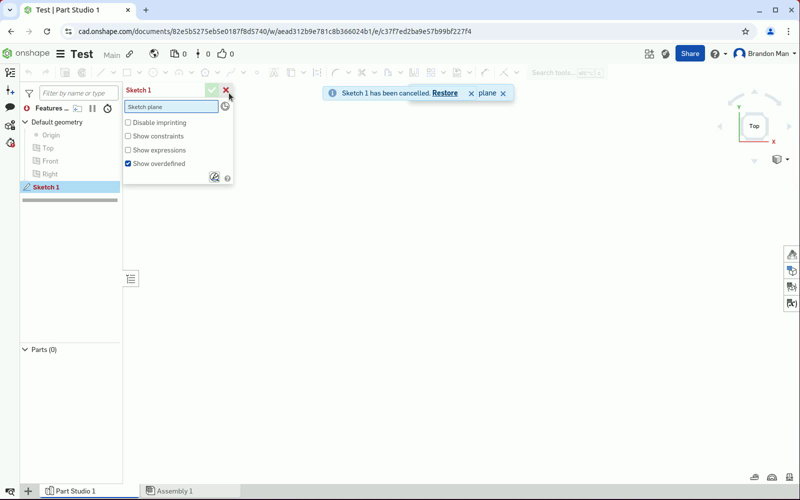
mouse_move(73, 150)
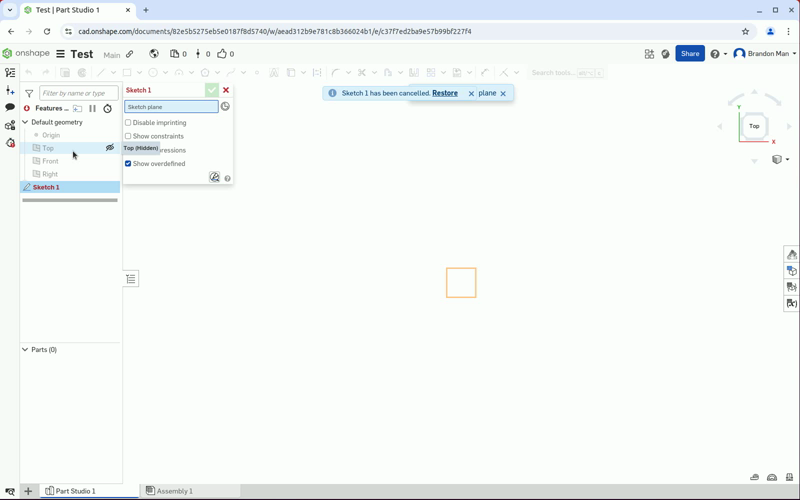
click(73, 150)
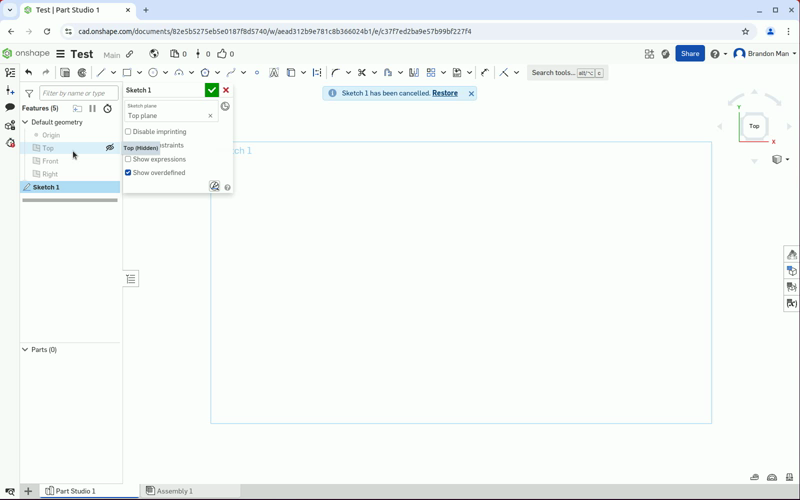
mouse_move(73, 352)
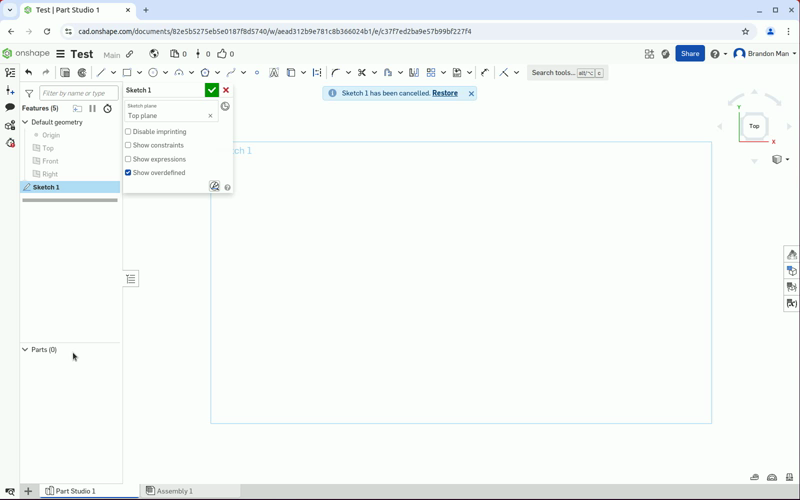
key(y)
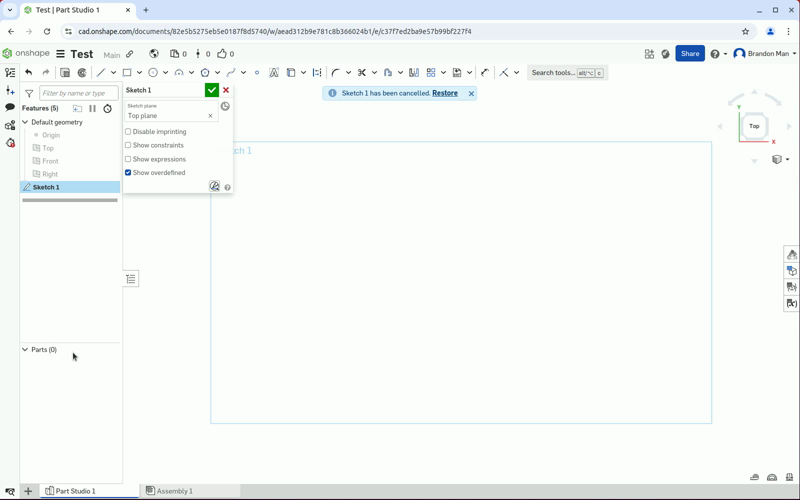
key(c)
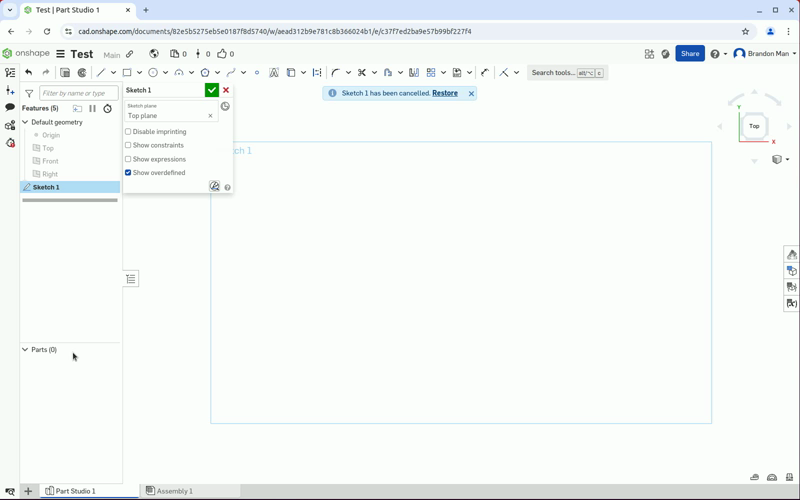
key_down(shift)
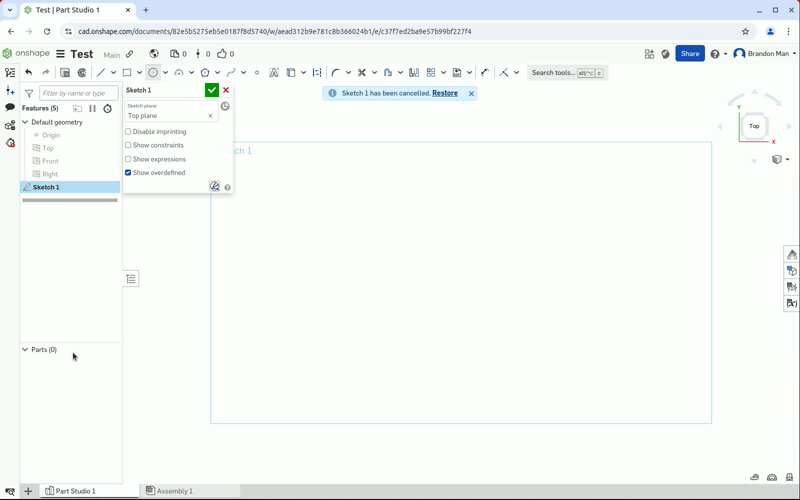
mouse_move(461, 282)
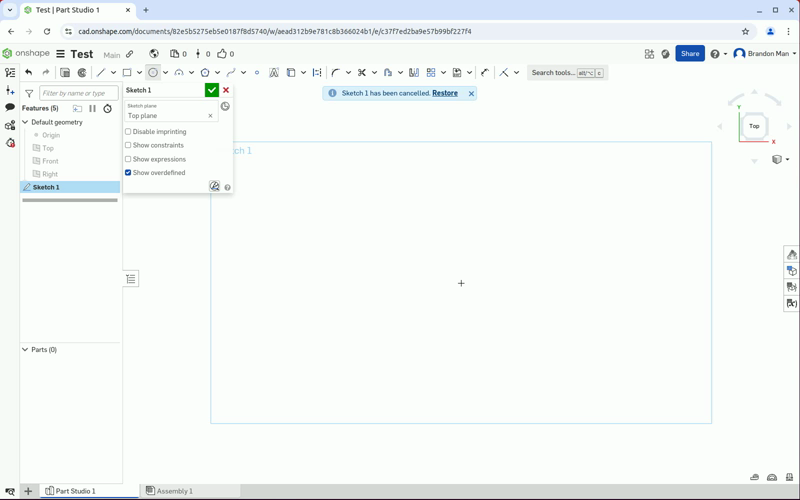
click(461, 282)
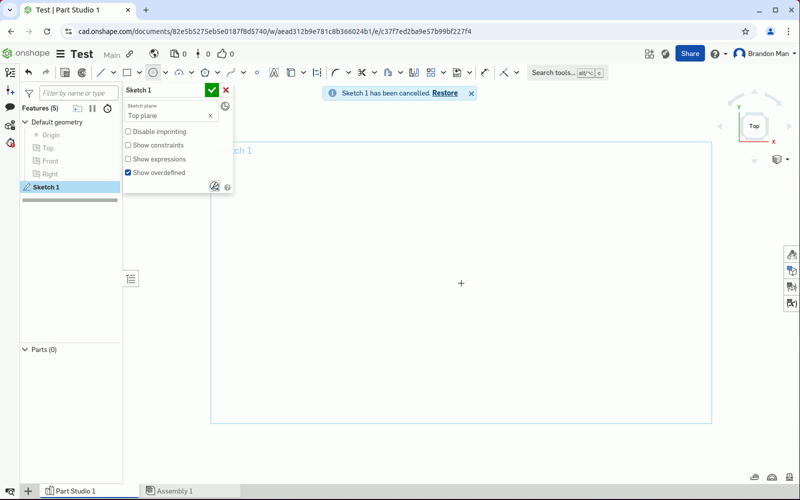
key_up(shift)
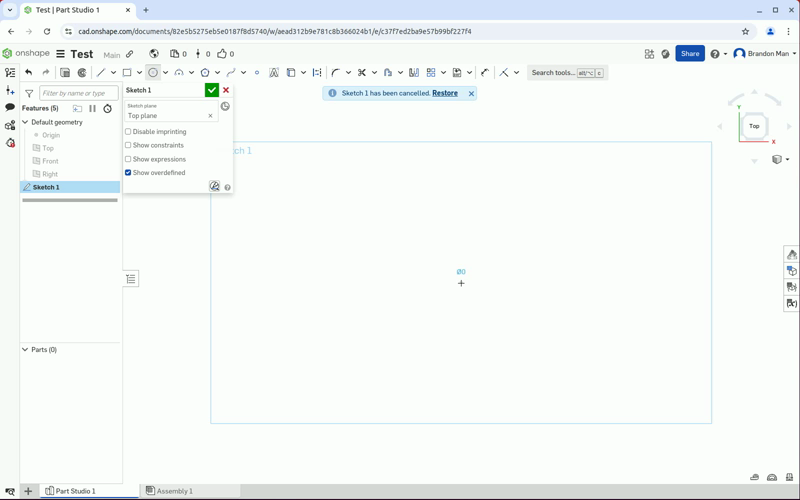
mouse_move(574, 282)
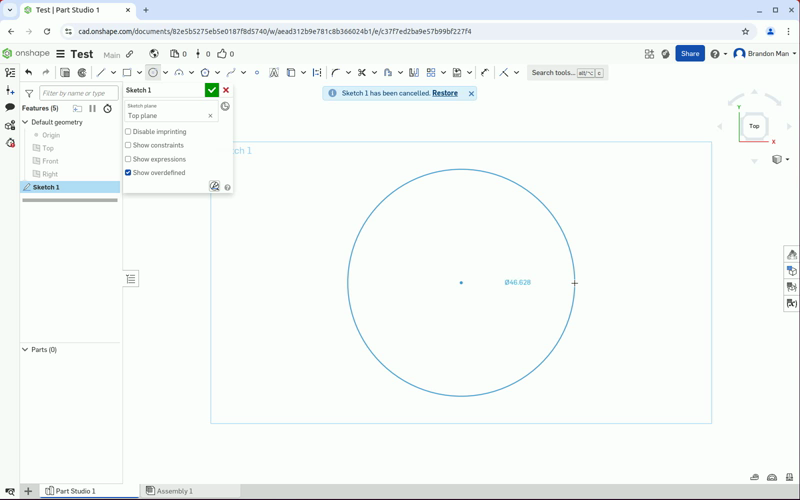
click(574, 282)
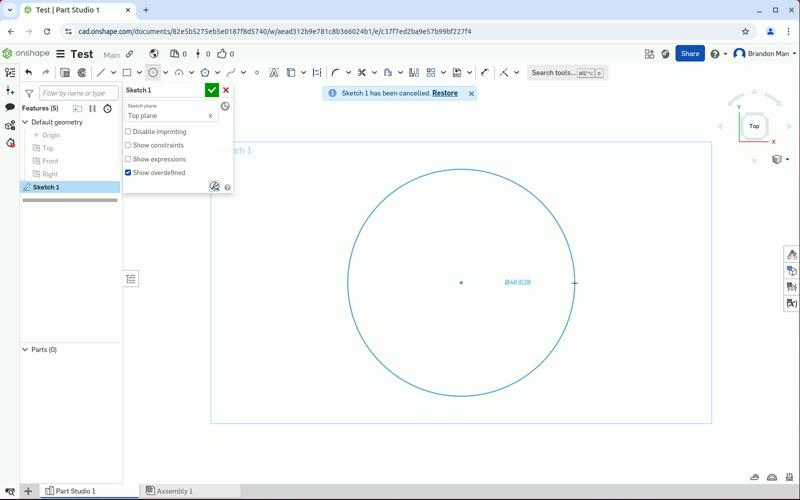
key(esc)
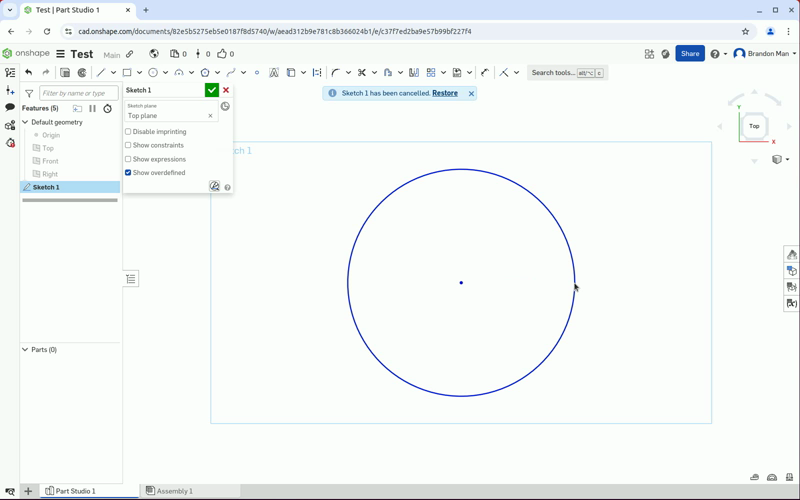
mouse_move(481, 325)
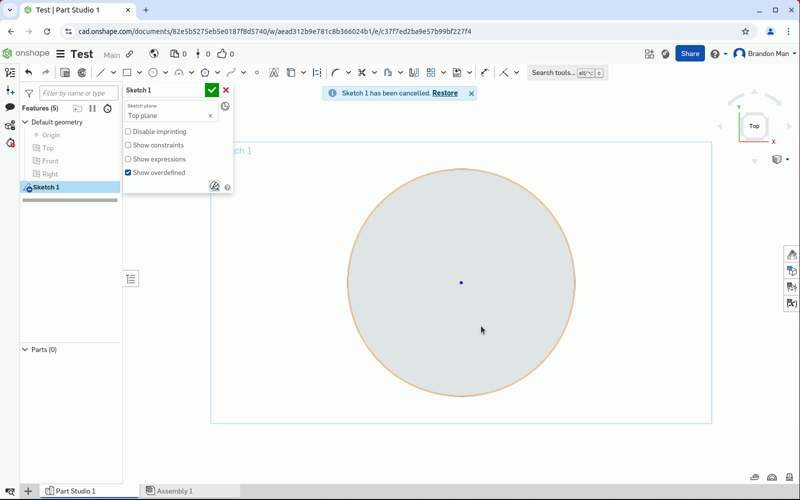
click(481, 325)
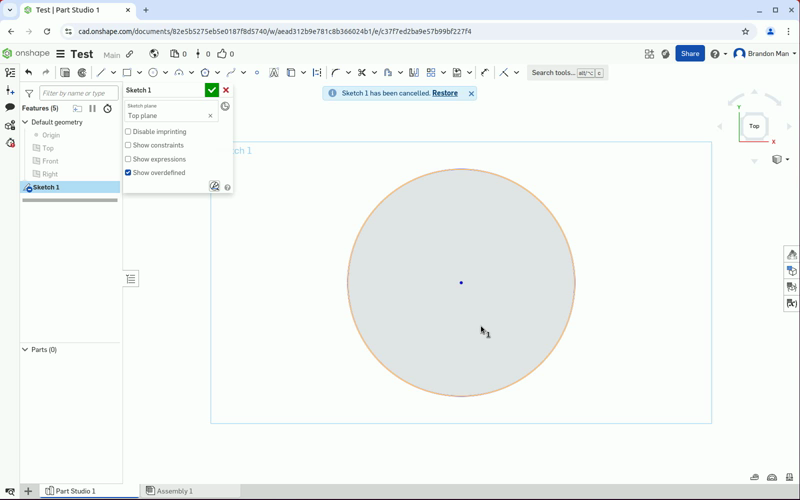
mouse_move(73, 352)
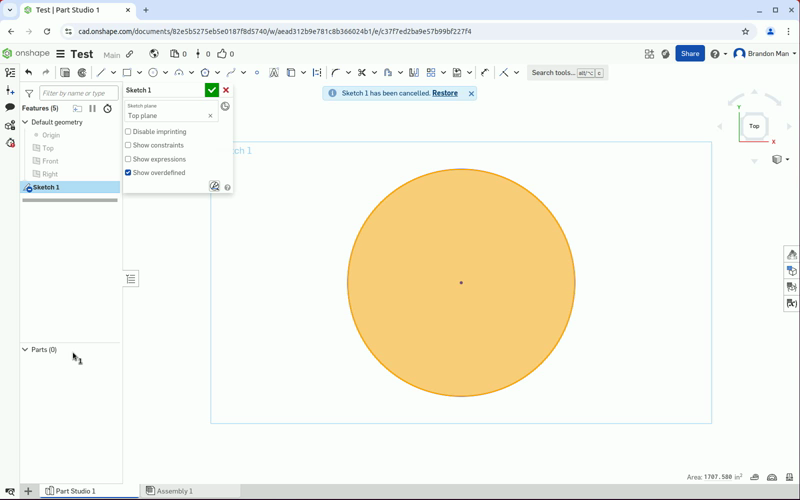
key(shift+y)
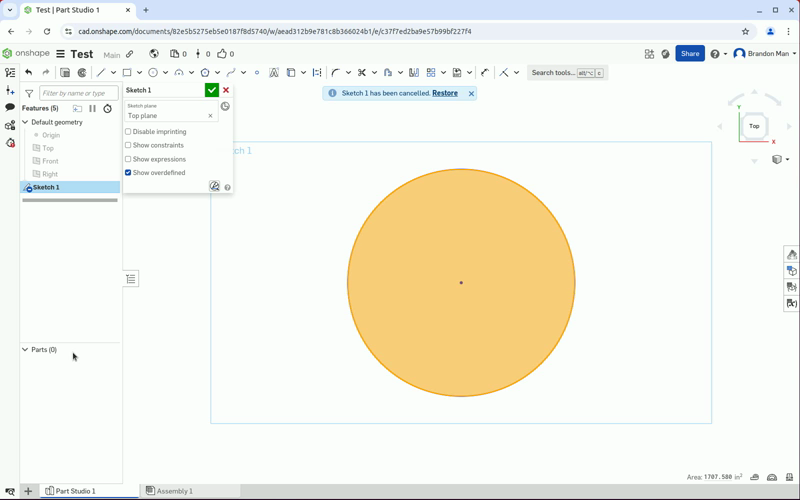
key(shift+e)
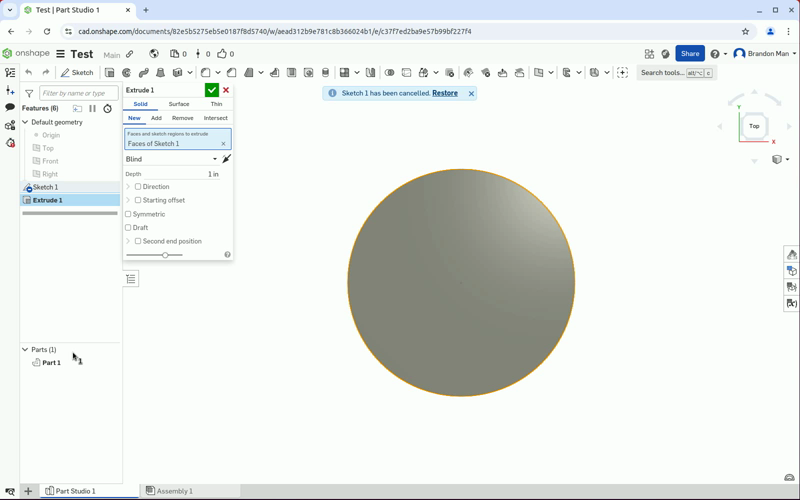
mouse_move(143, 106)
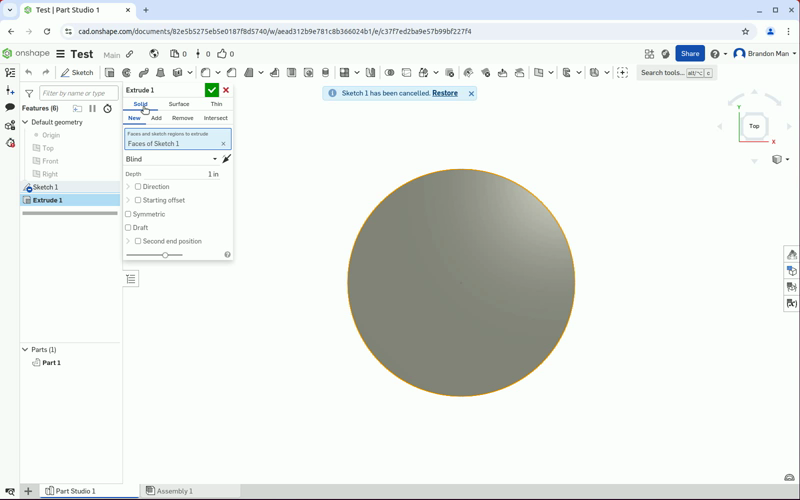
click(143, 106)
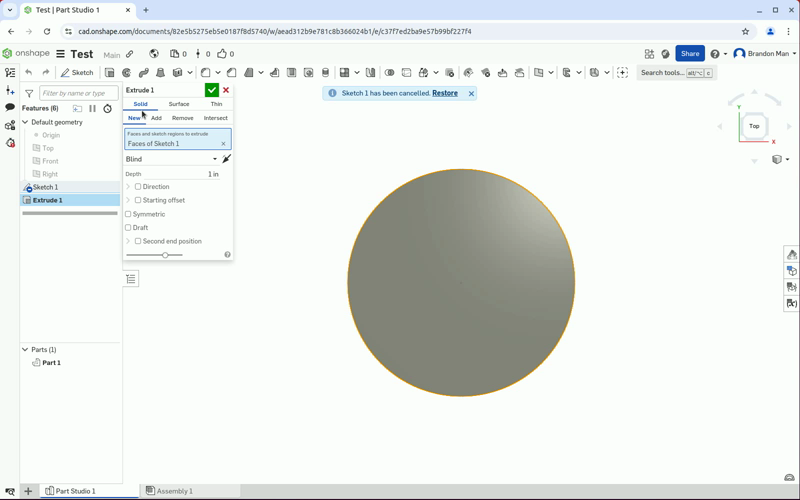
mouse_move(137, 120)
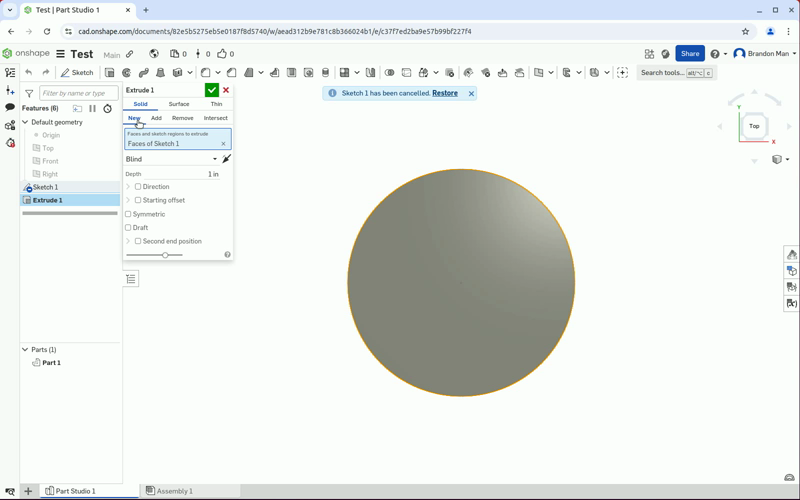
click(137, 120)
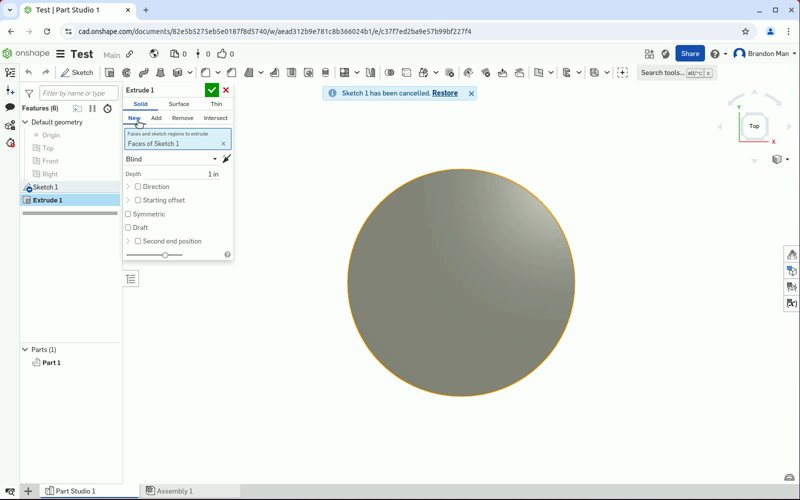
key(tab, 4)
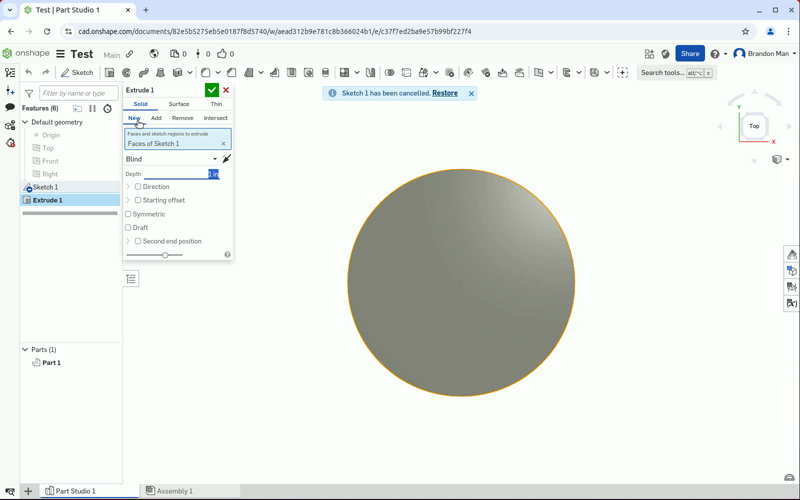
text(18.053)
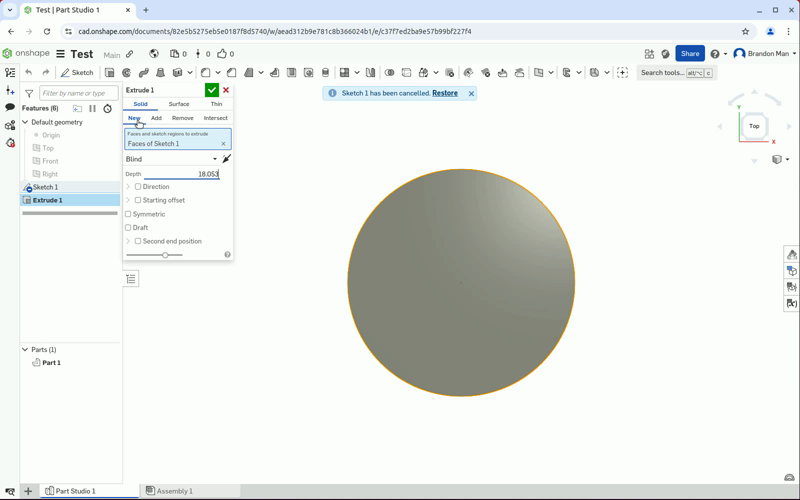
key(enter)
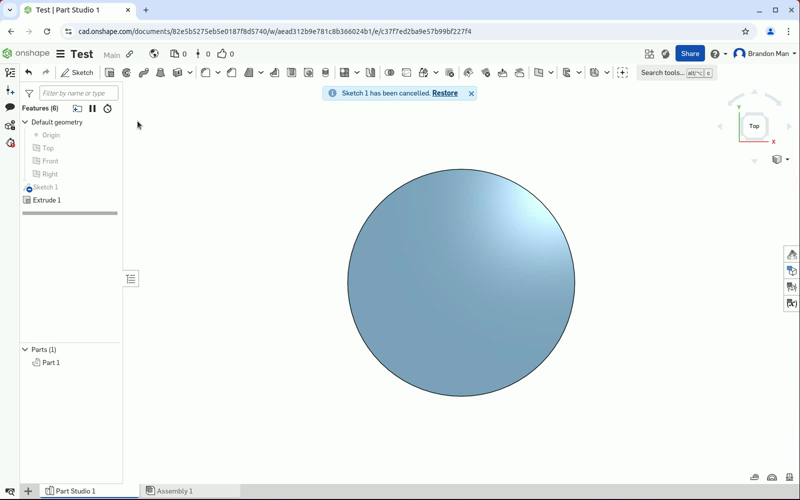
key(shift+h)
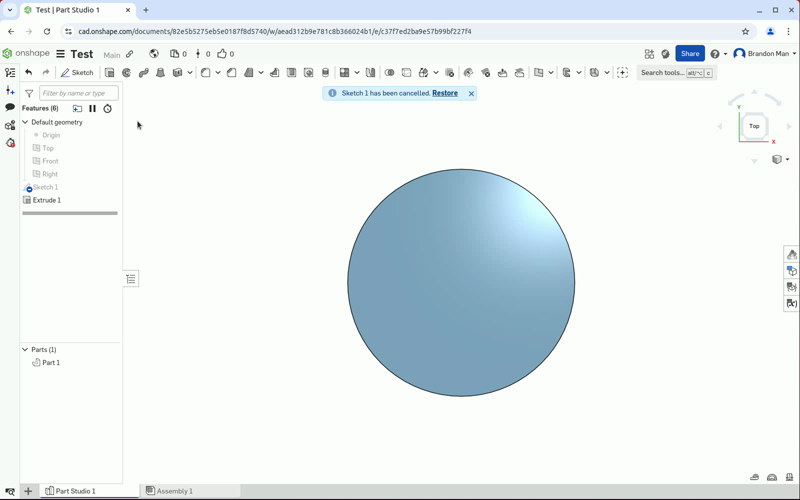
key(shift+h)
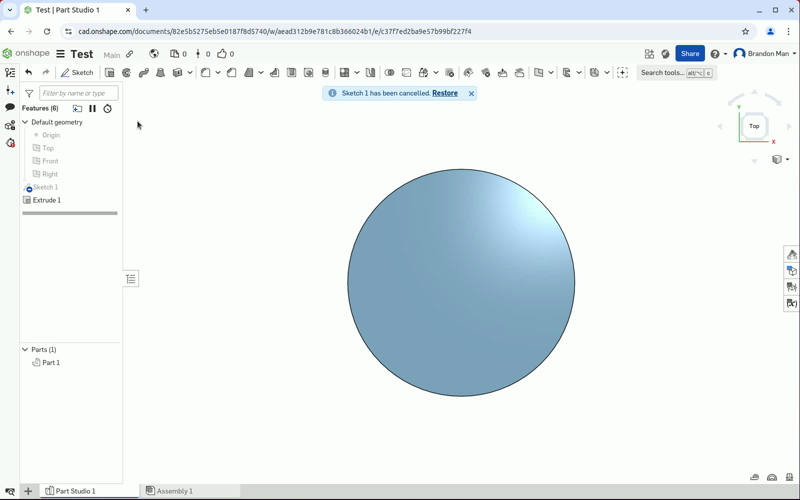
mouse_move(73, 189)
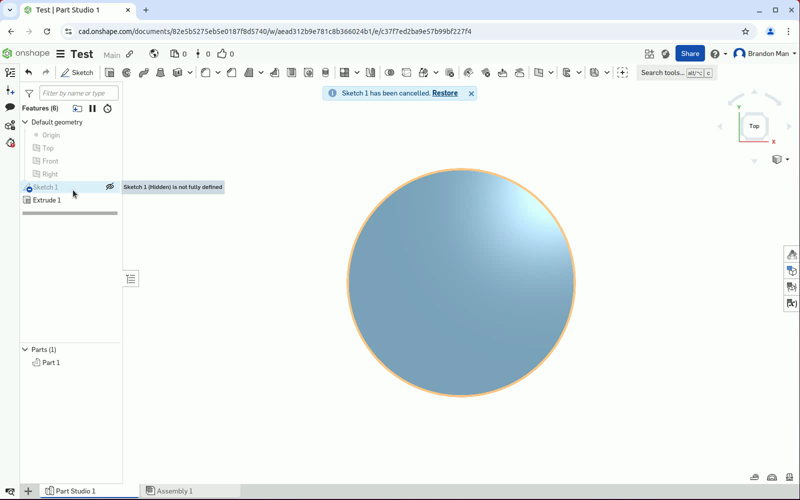
click(73, 189)
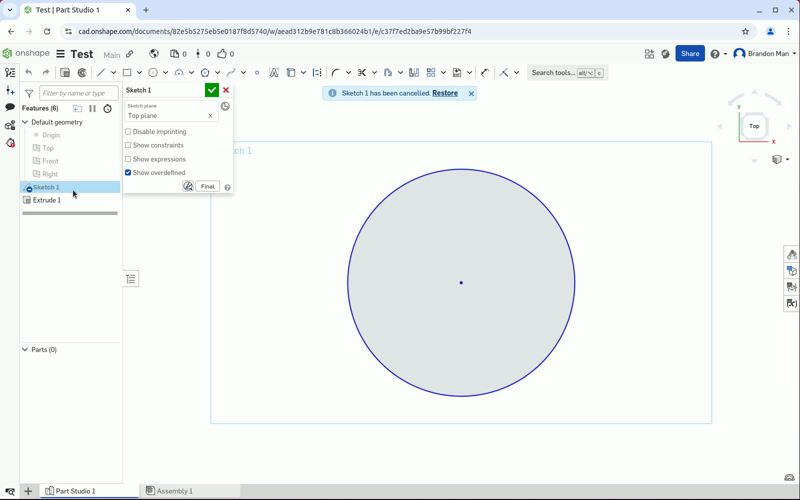
mouse_move(229, 92)
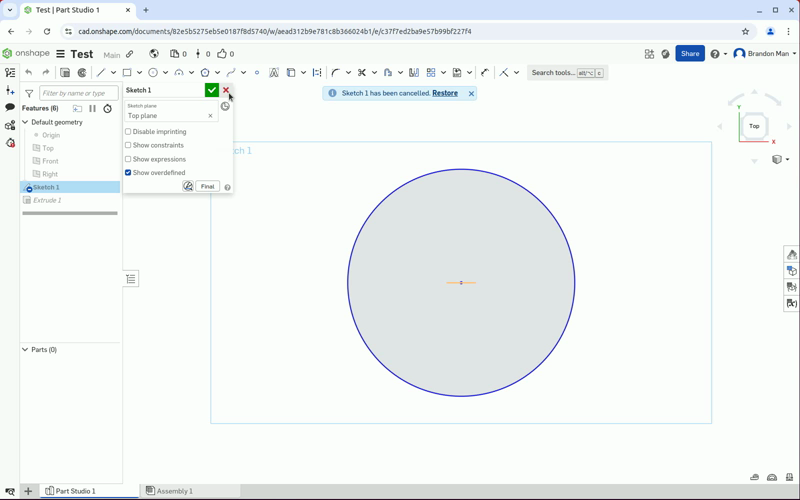
click(229, 92)
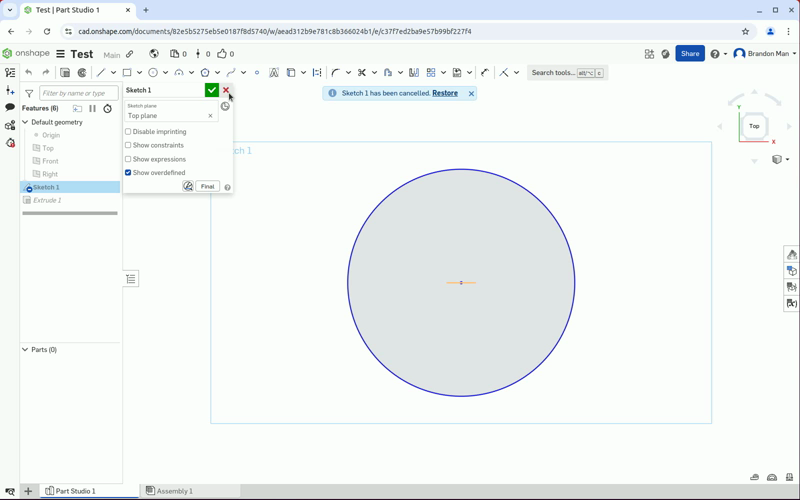
key(shift+s)
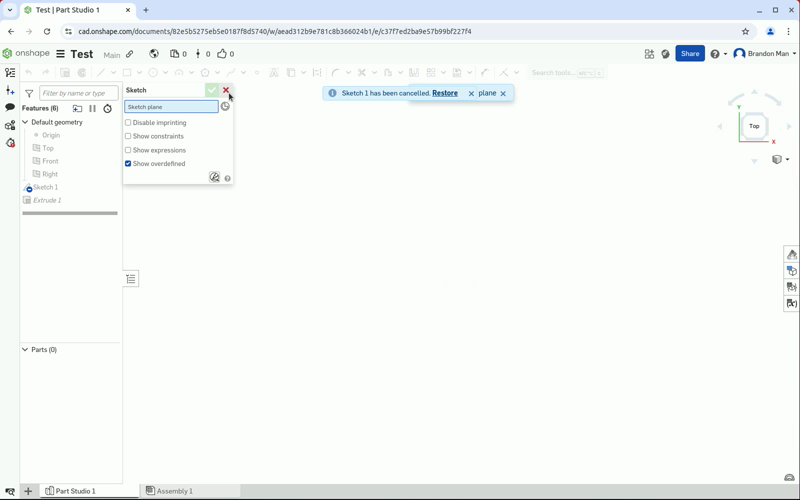
mouse_move(73, 150)
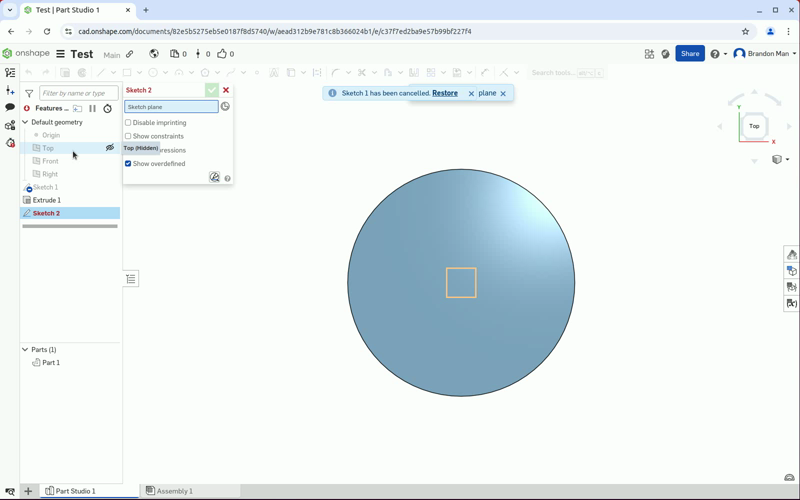
click(73, 150)
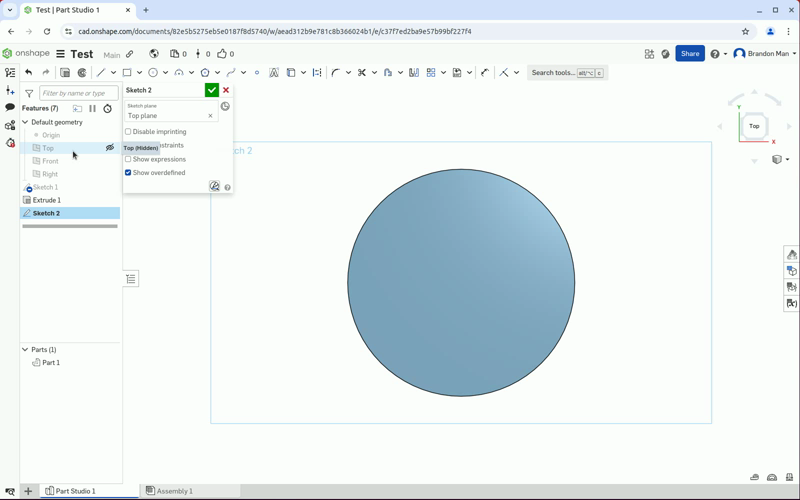
mouse_move(73, 352)
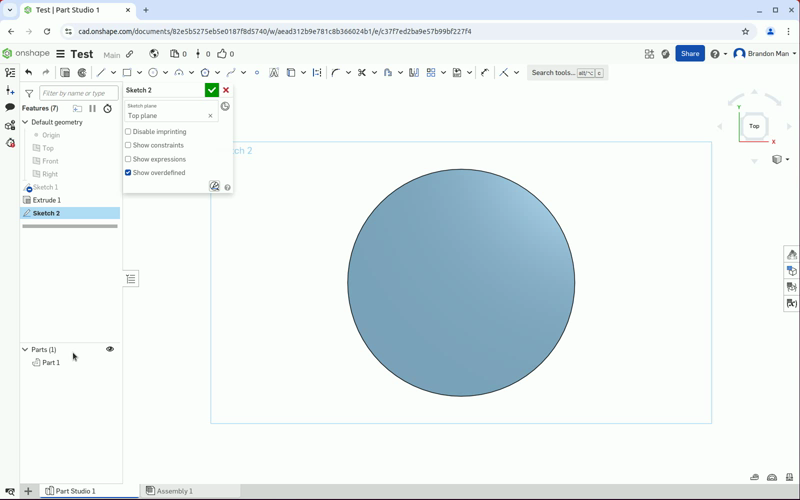
key(y)
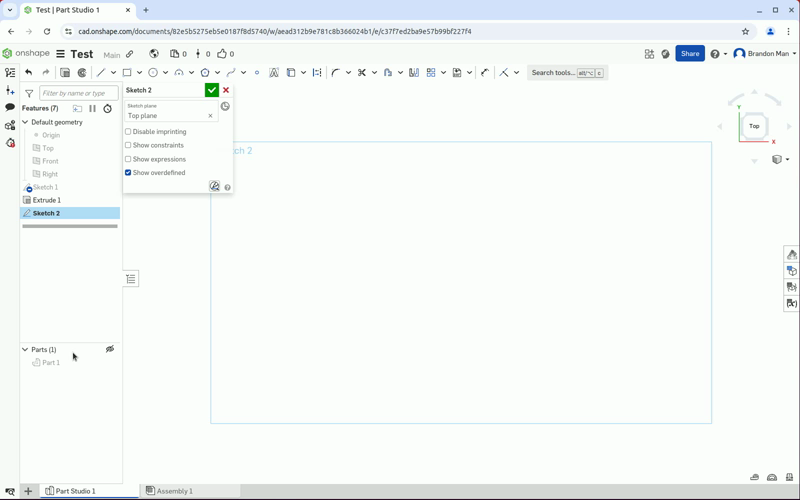
key(c)
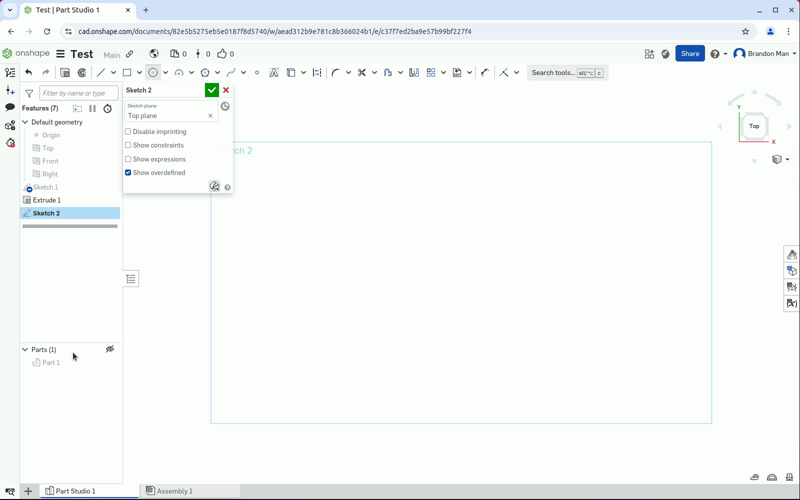
key_down(shift)
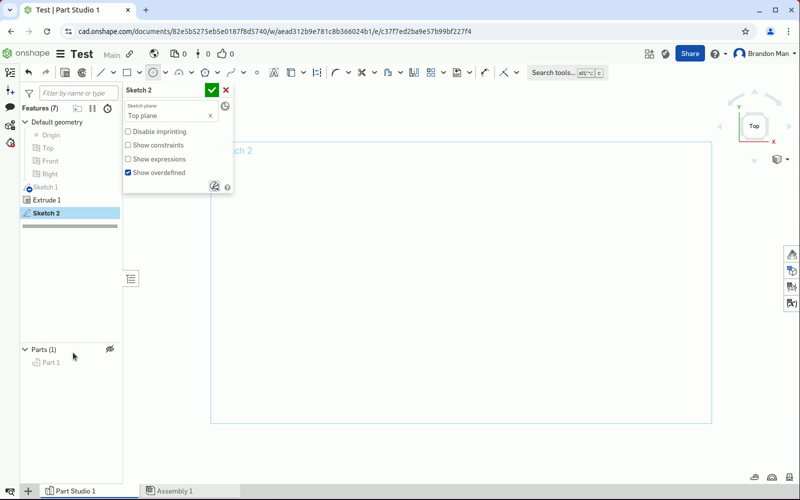
mouse_move(461, 282)
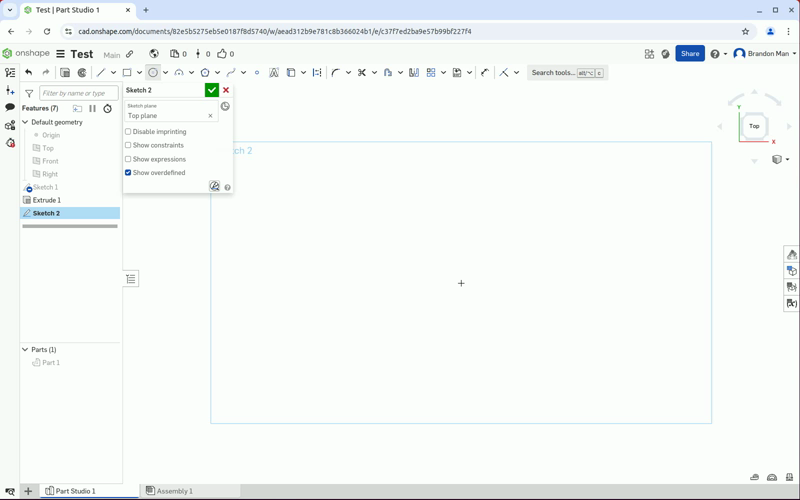
click(461, 282)
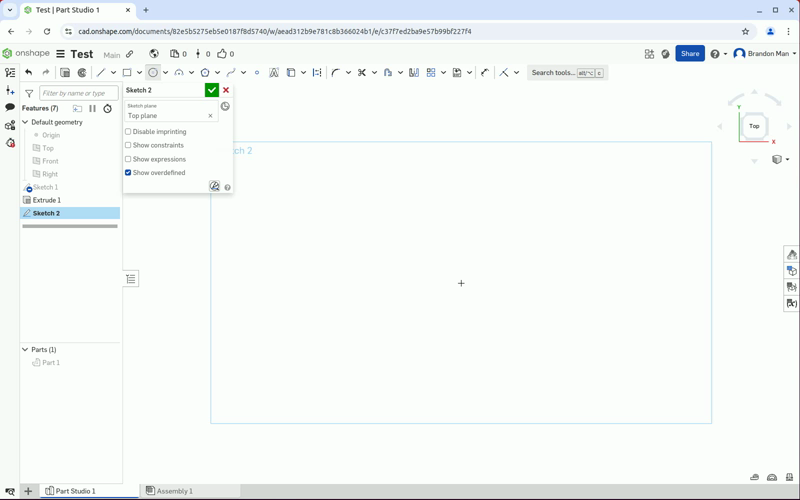
key_up(shift)
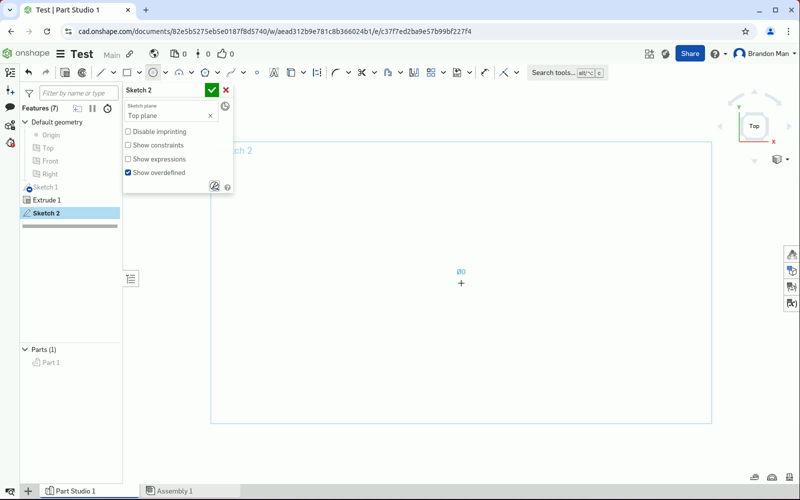
mouse_move(471, 282)
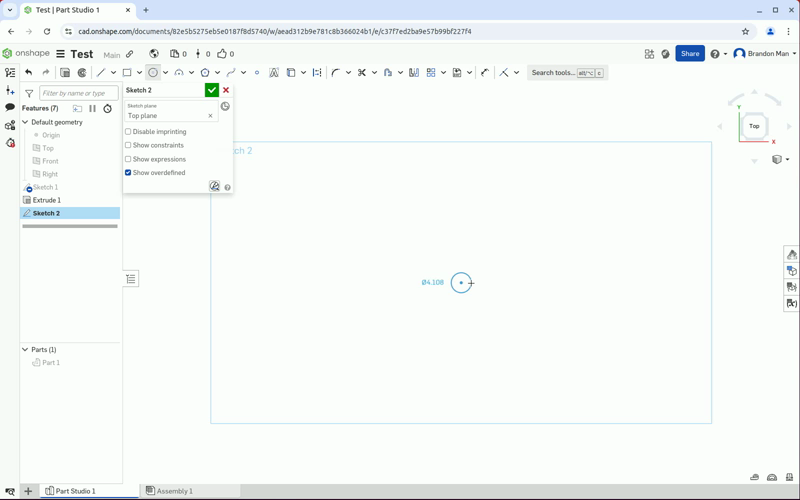
click(471, 282)
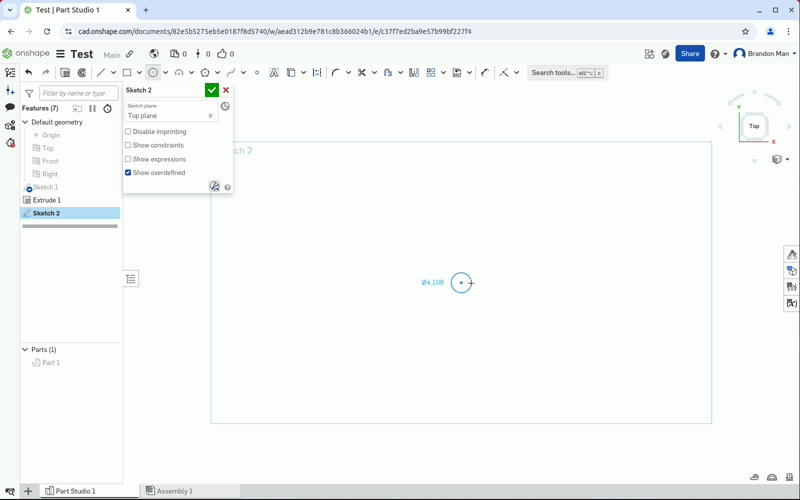
key(esc)
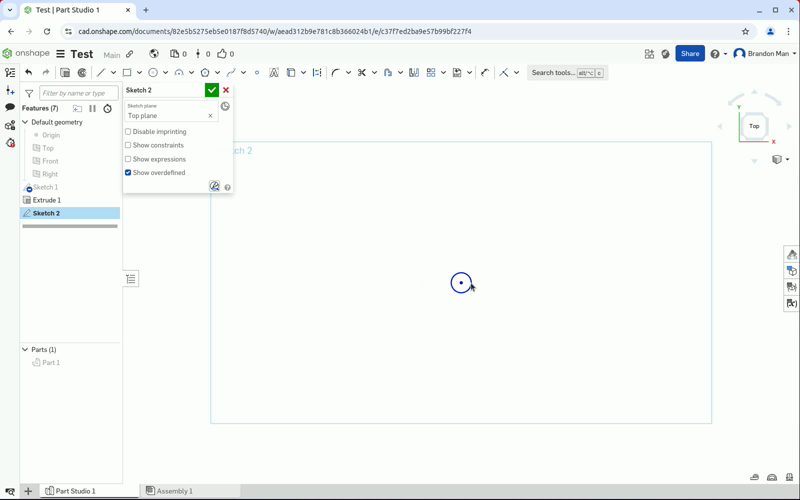
mouse_move(464, 275)
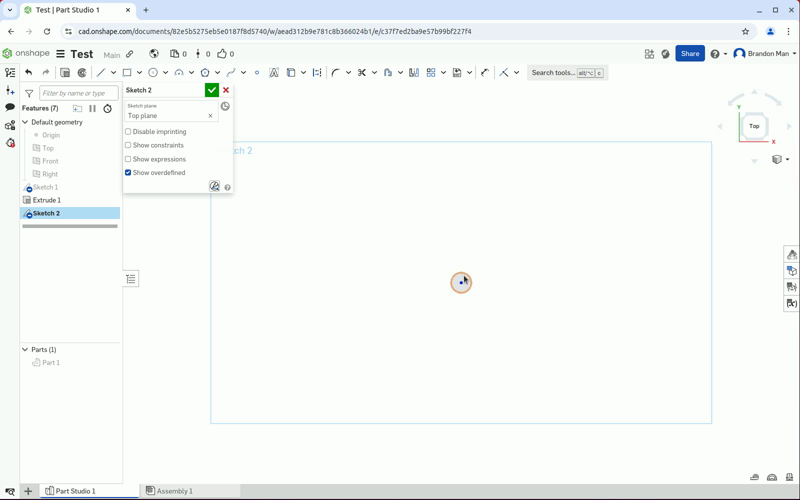
scroll(6)
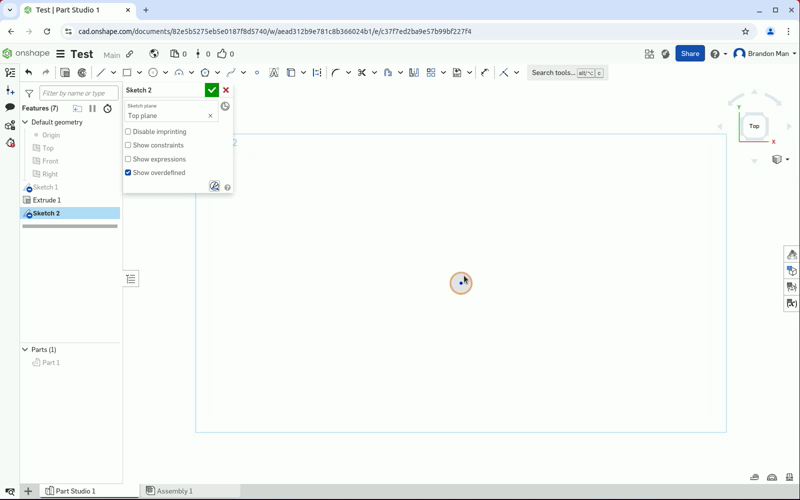
scroll(6)
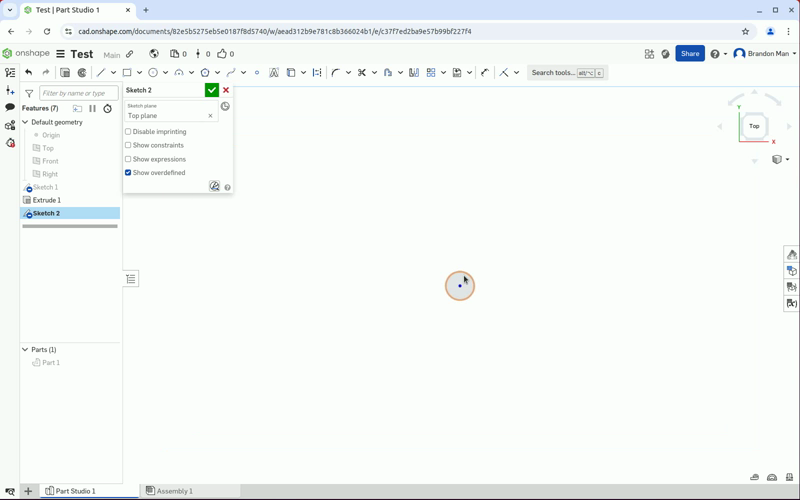
scroll(6)
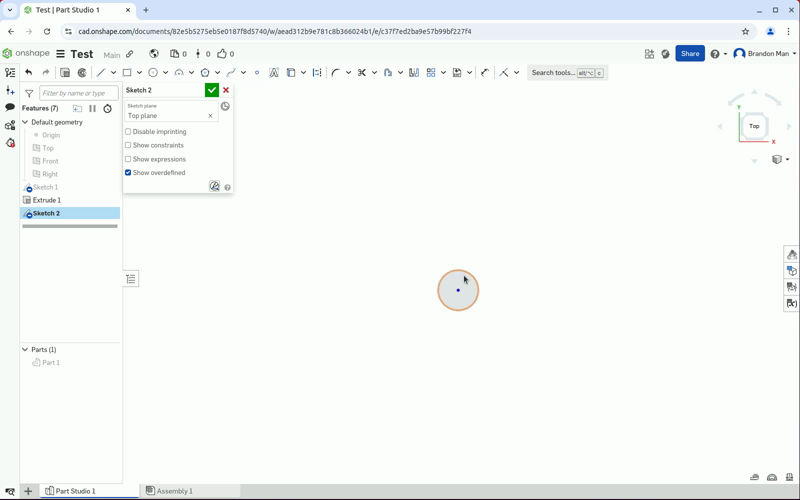
scroll(6)
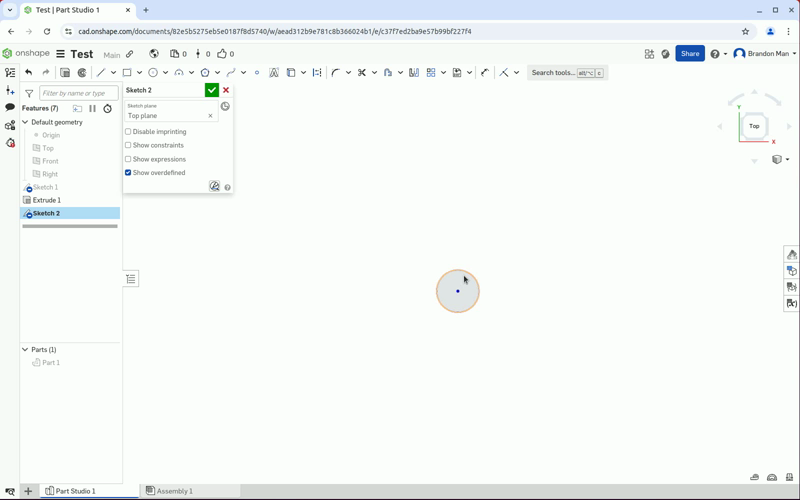
scroll(6)
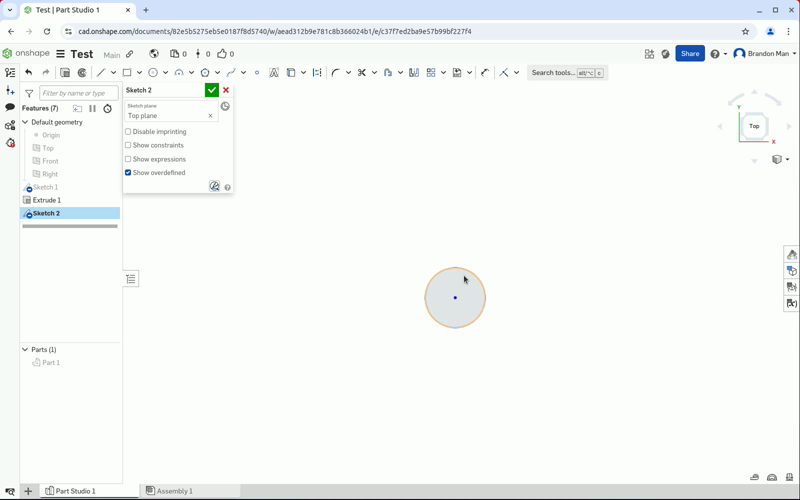
scroll(6)
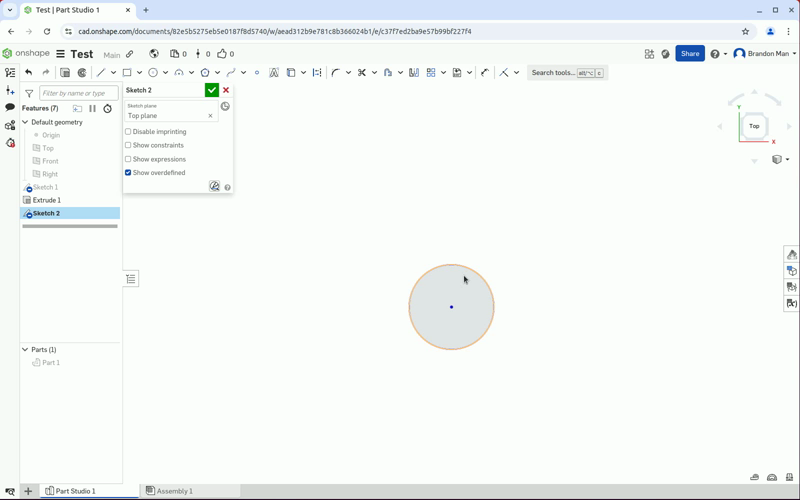
scroll(6)
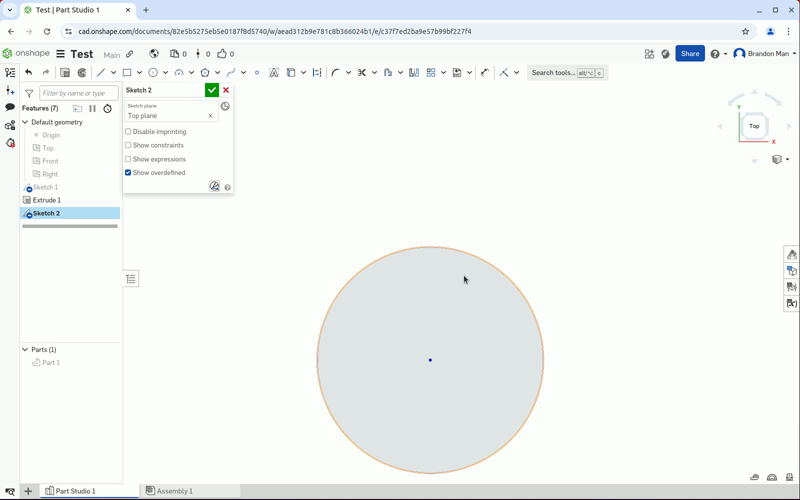
click(464, 275)
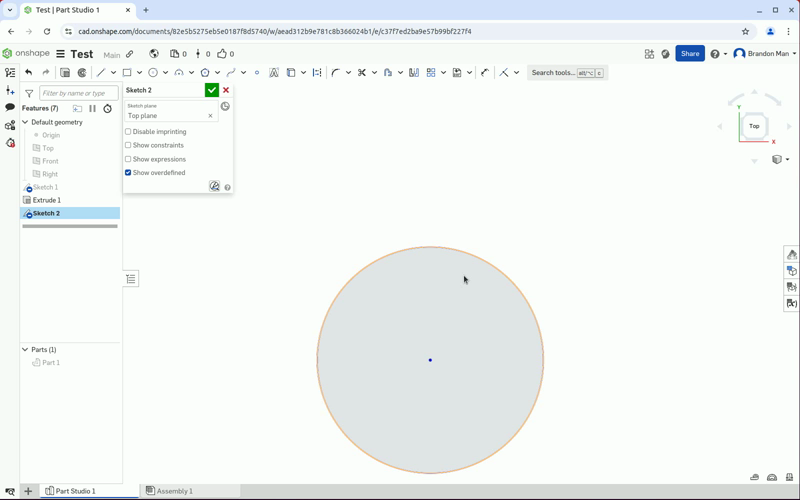
scroll(-6)
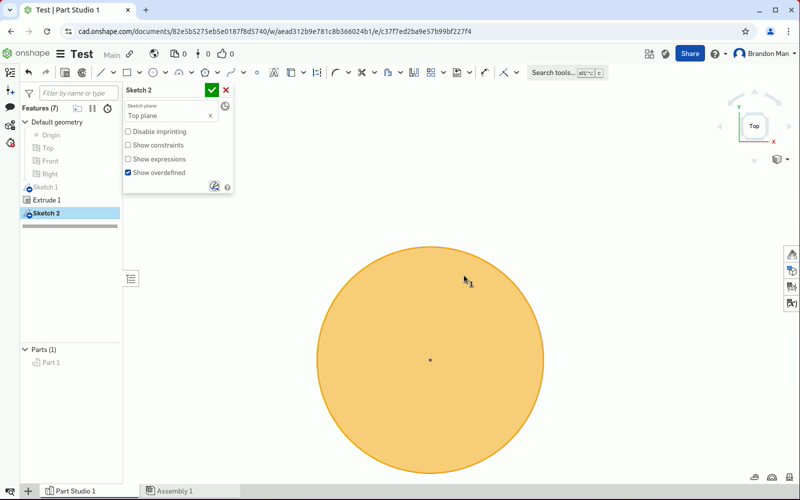
scroll(-6)
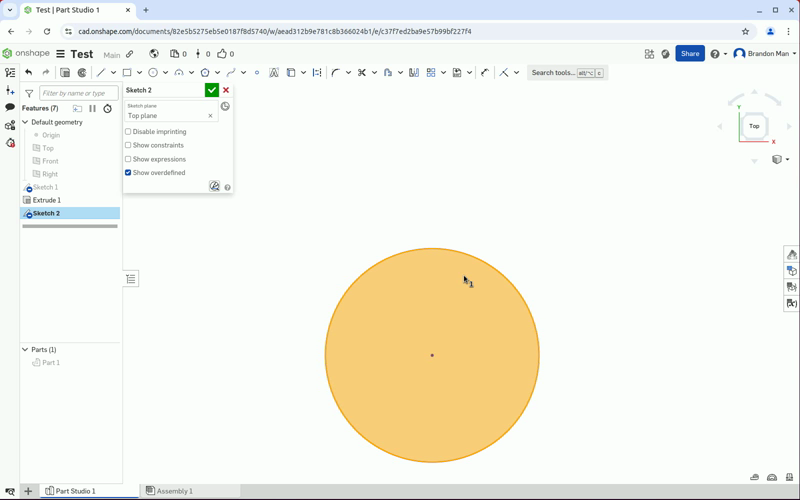
scroll(-6)
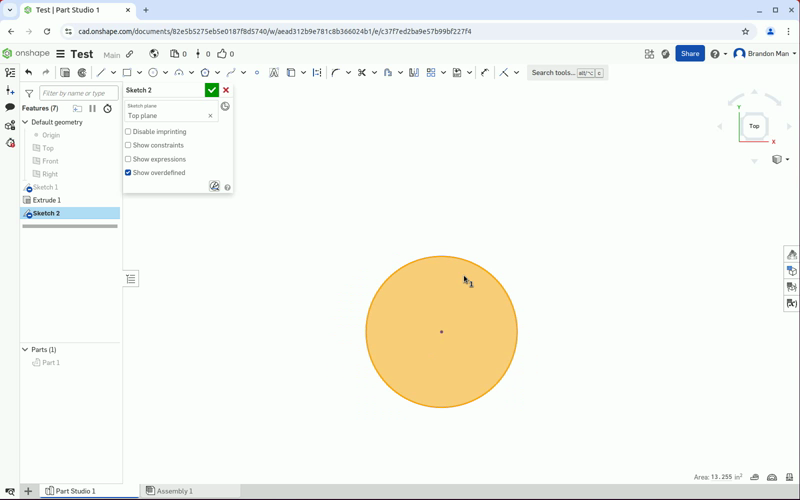
scroll(-6)
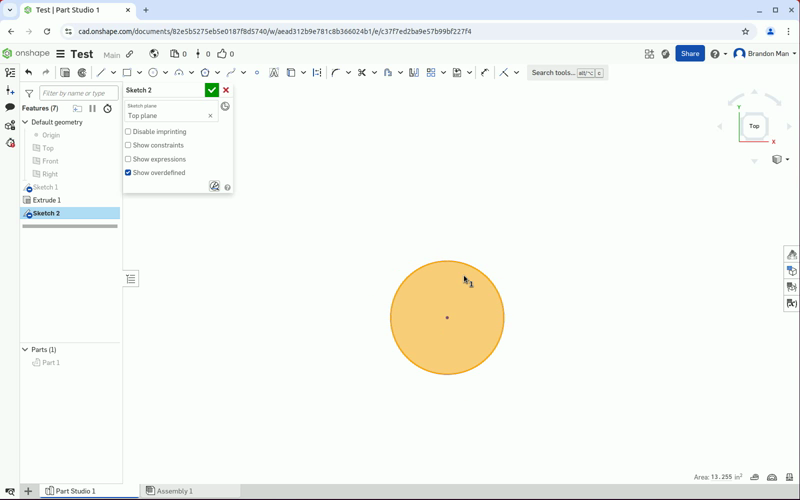
scroll(-6)
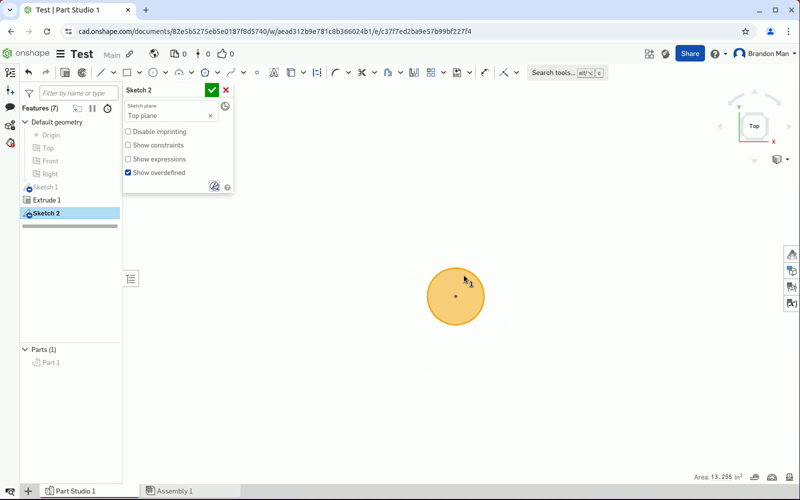
scroll(-6)
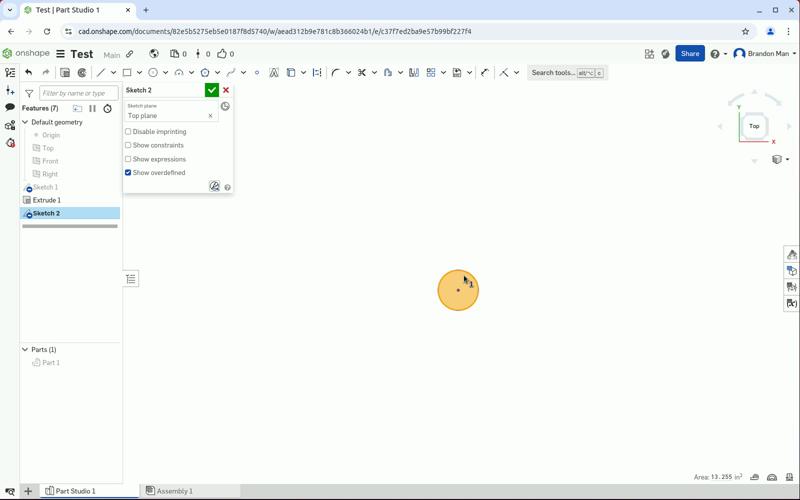
scroll(-6)
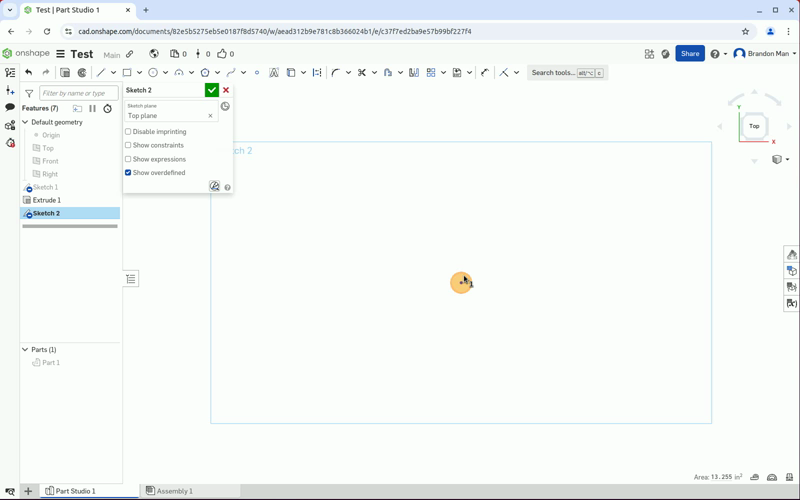
mouse_move(73, 352)
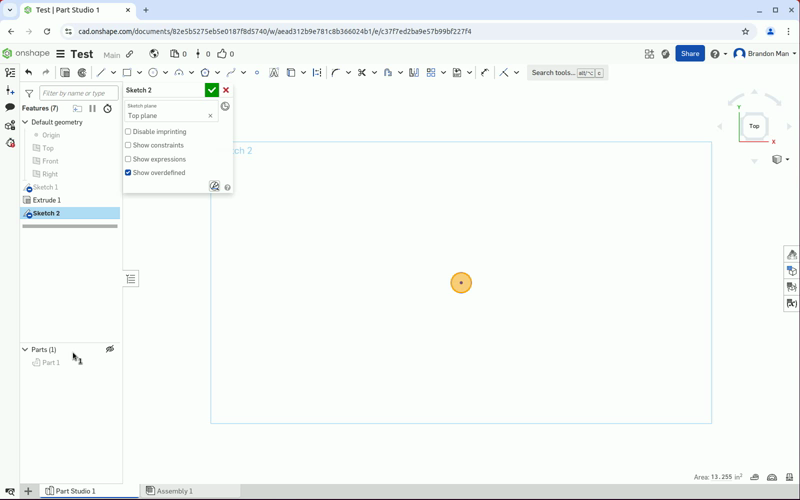
key(shift+y)
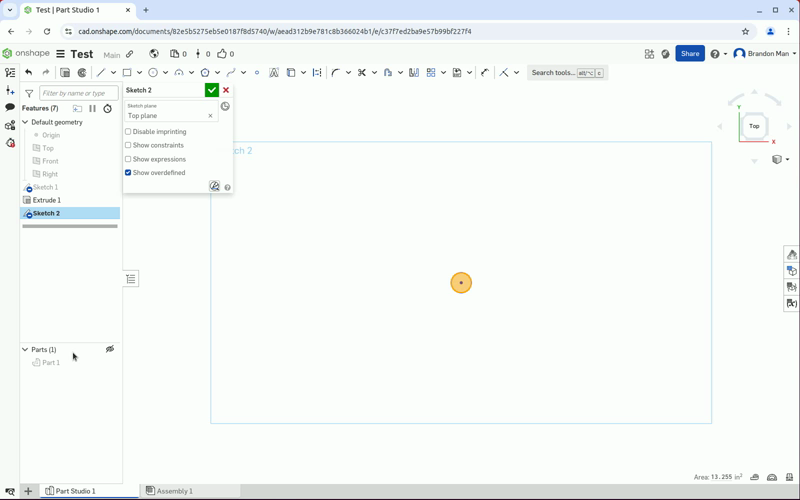
key(shift+e)
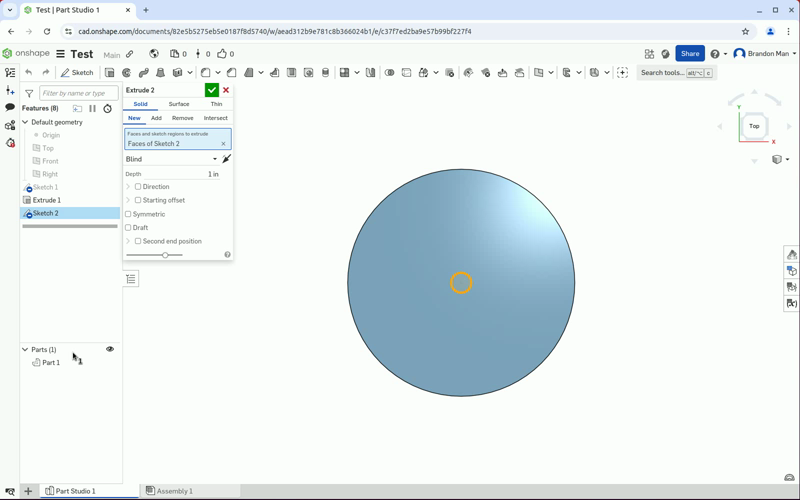
mouse_move(143, 106)
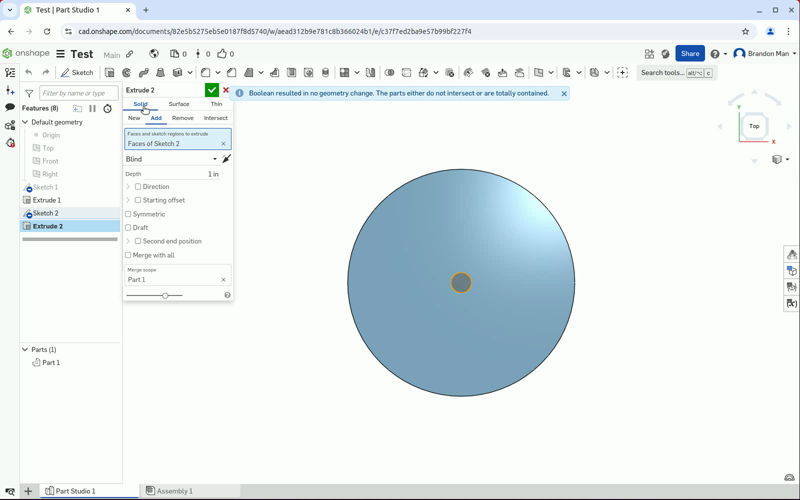
click(143, 106)
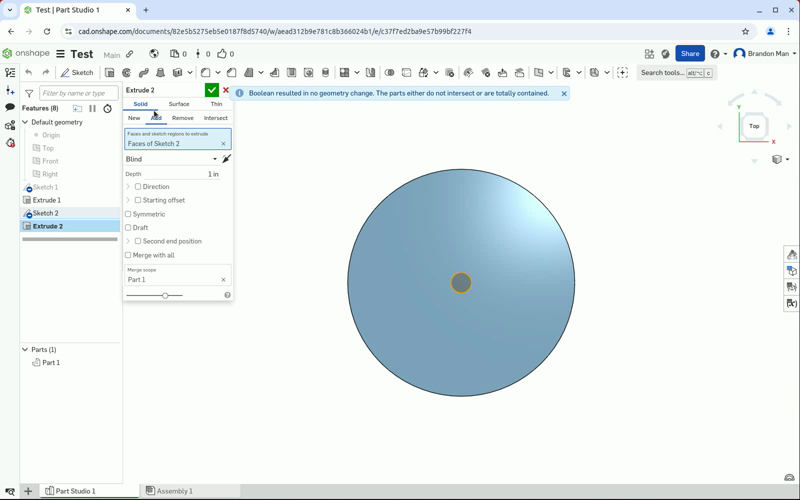
mouse_move(186, 120)
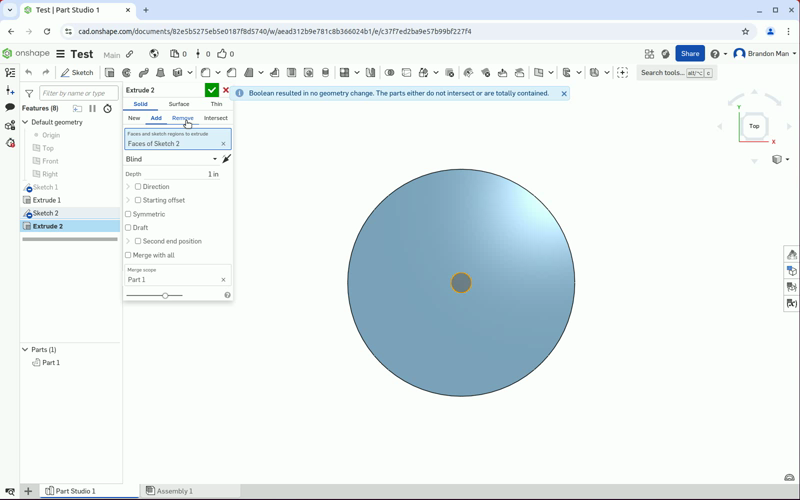
click(186, 120)
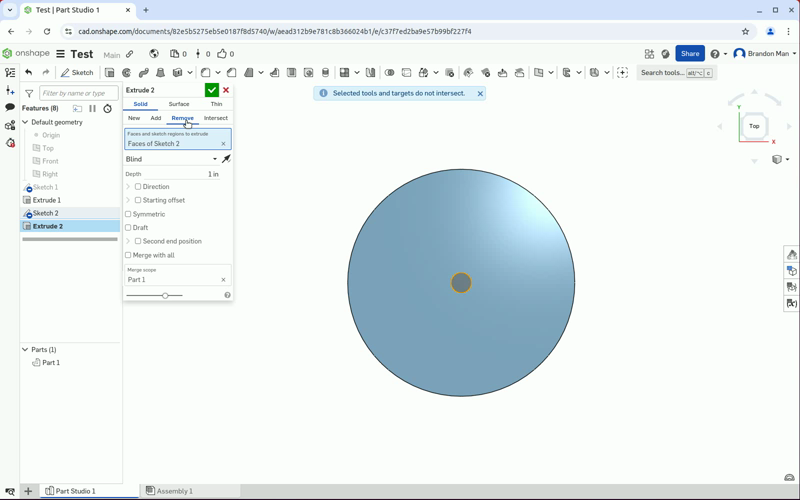
key(tab, 4)
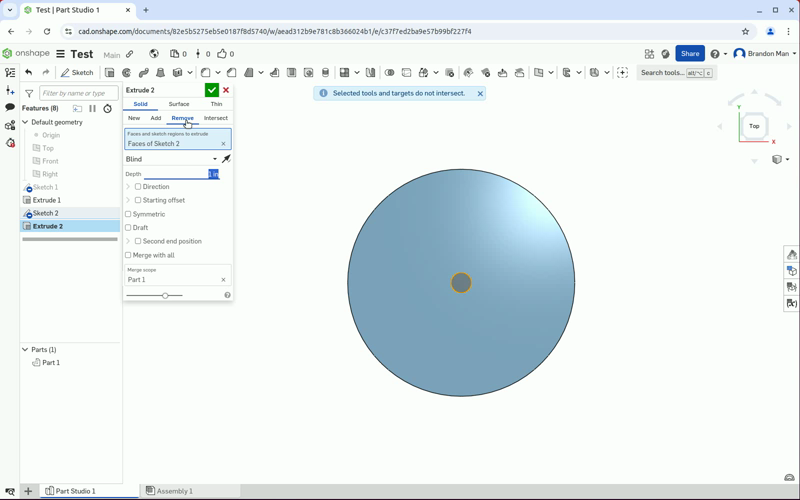
text(-30.57)
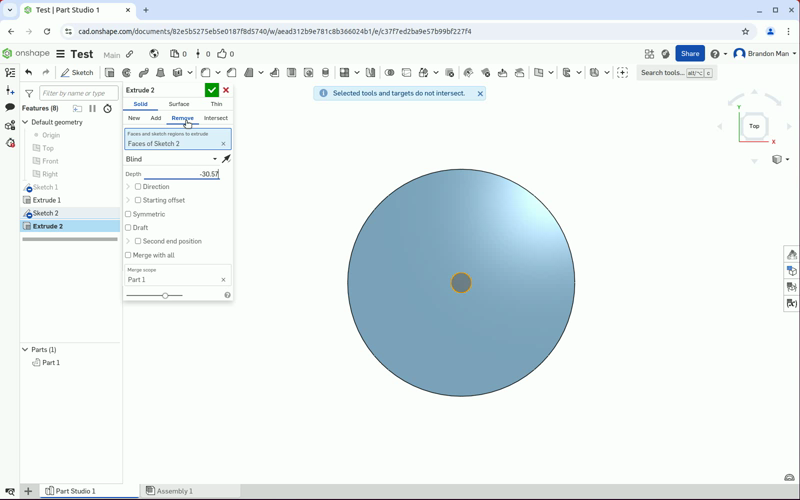
key(tab, 6)
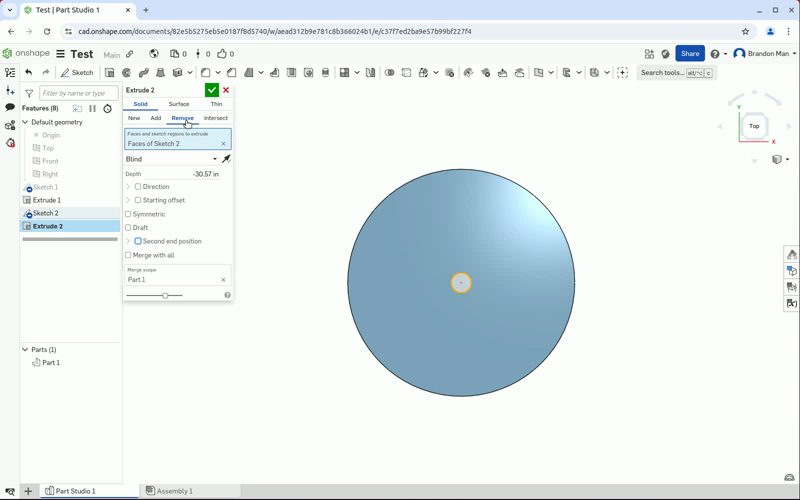
key(space)
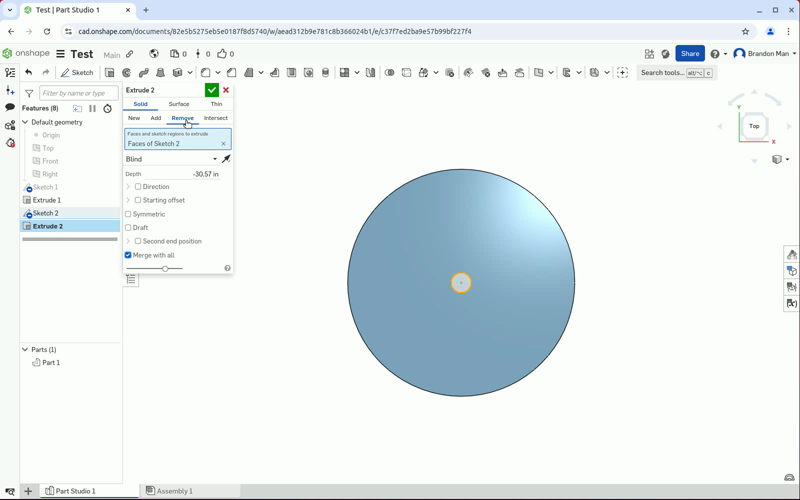
key(enter)
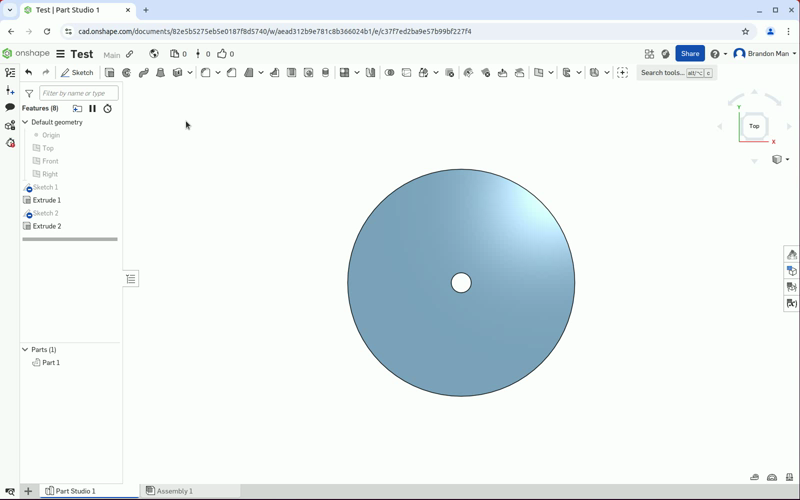
key(shift+h)
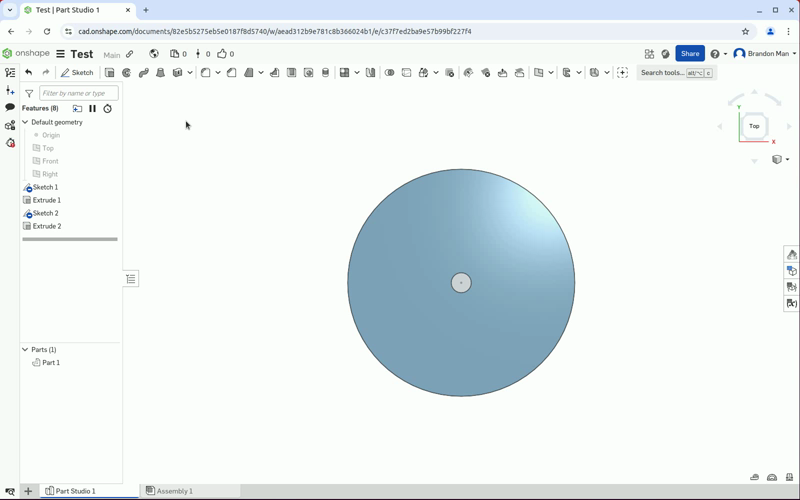
key(shift+h)
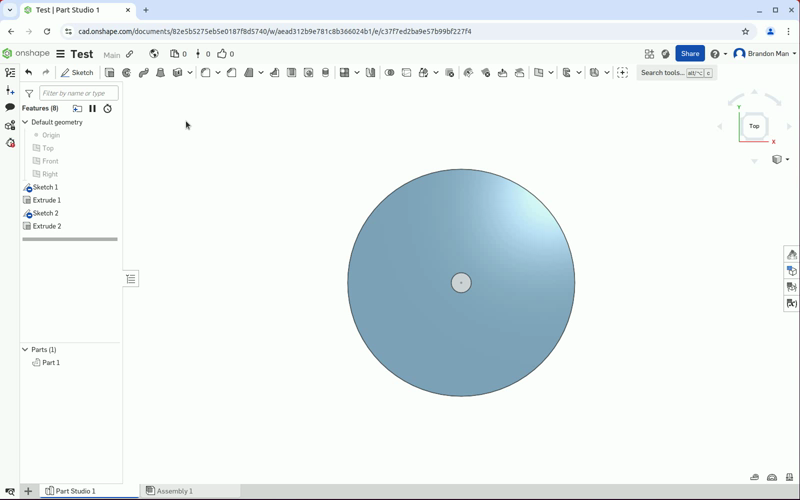
key(shift+7)
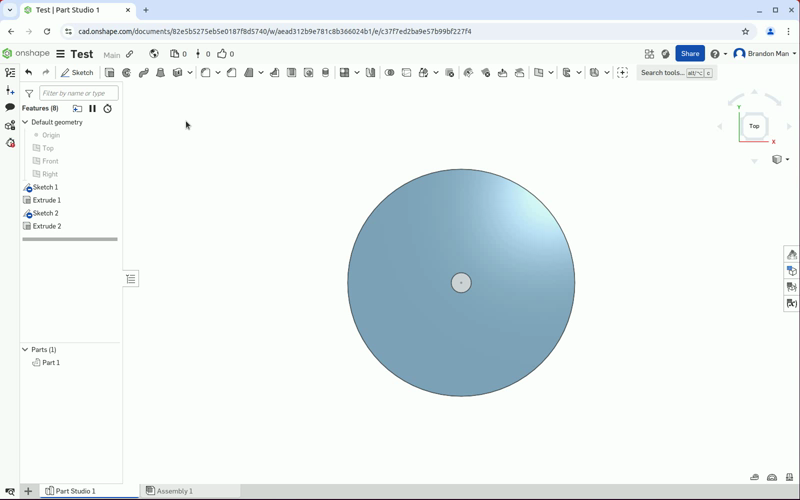
key(up, 3)
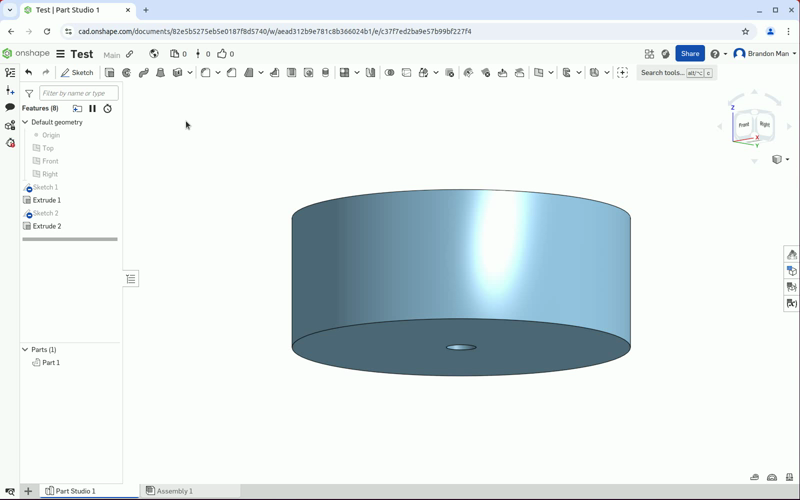
key(left, 3)
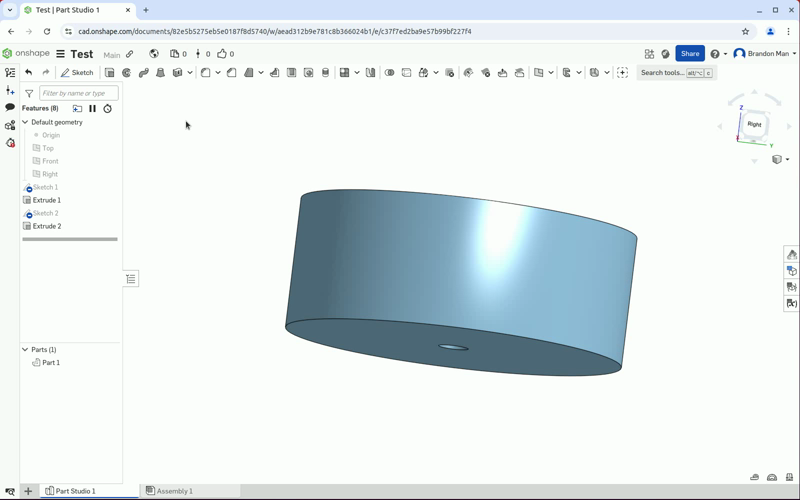
key(right, 3)
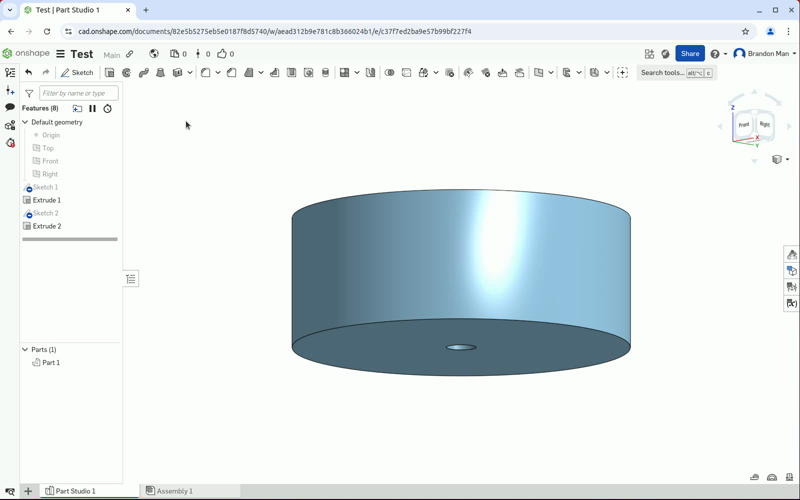
key(down, 3)
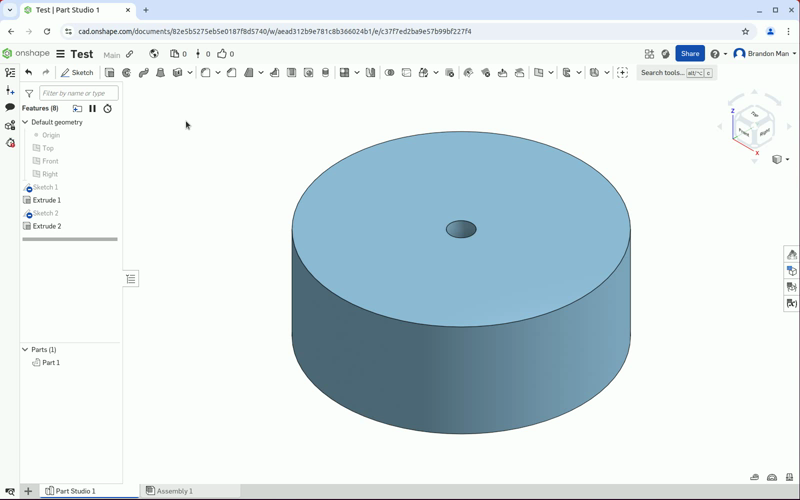
mouse_move(73, 189)
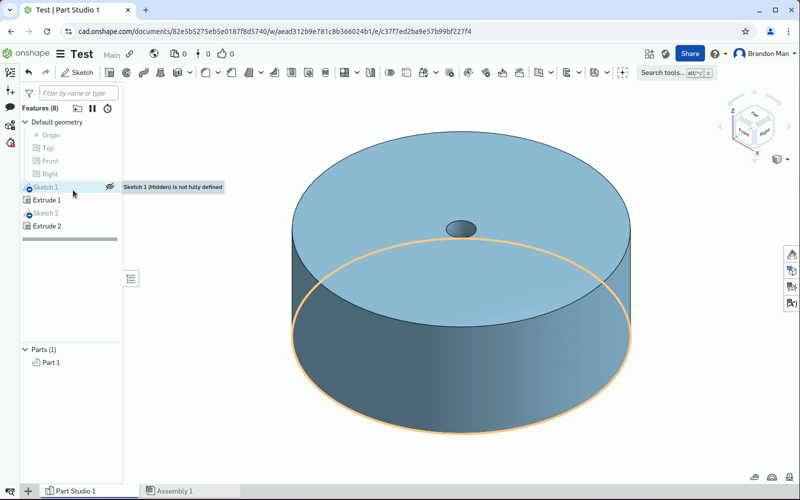
click(73, 189)